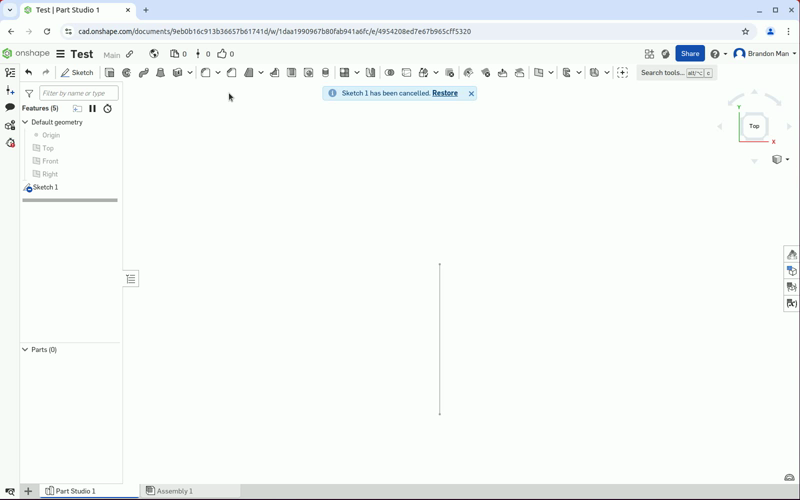
key(shift+h)
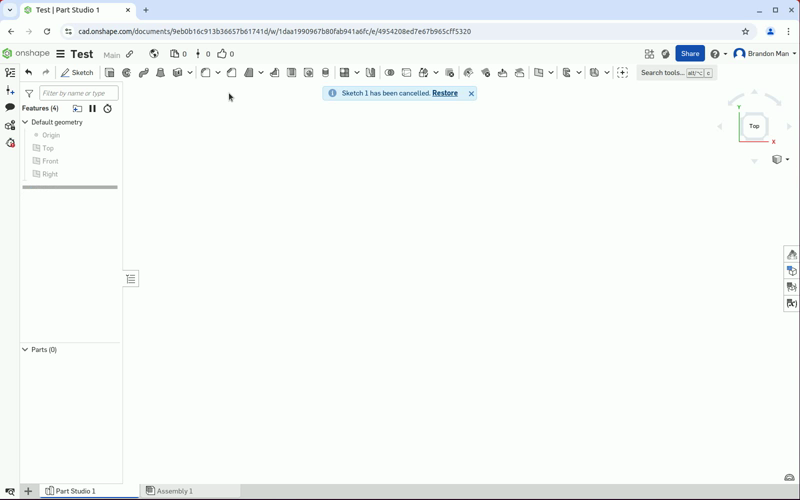
key(shift+s)
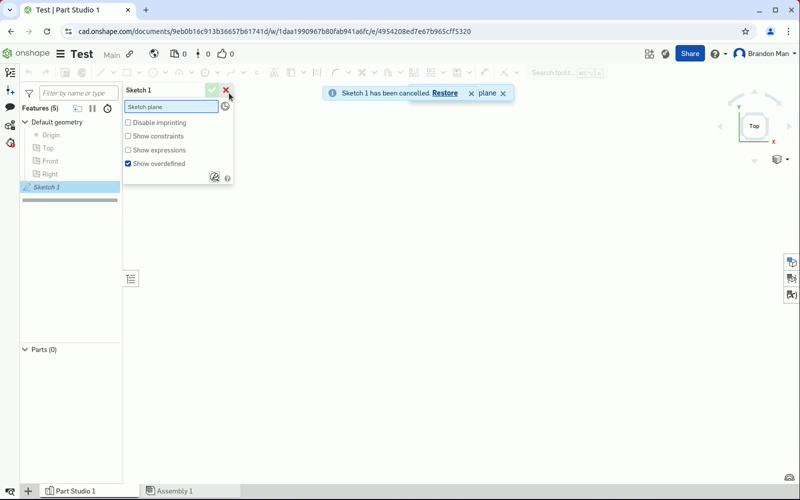
mouse_move(73, 150)
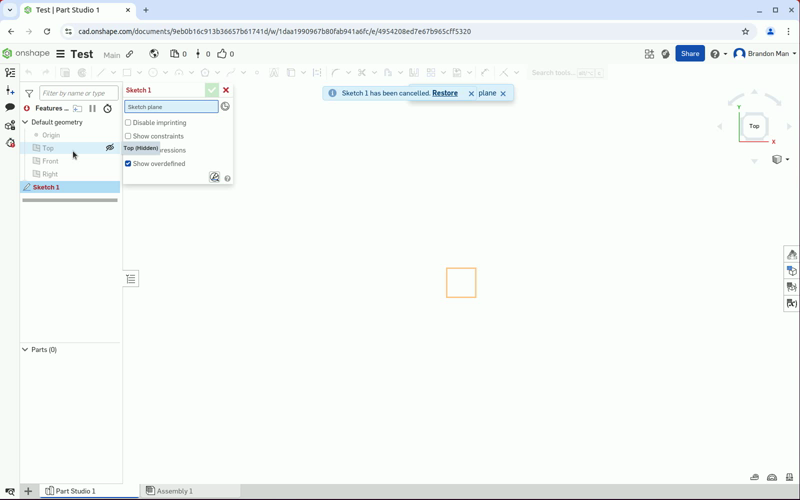
click(73, 150)
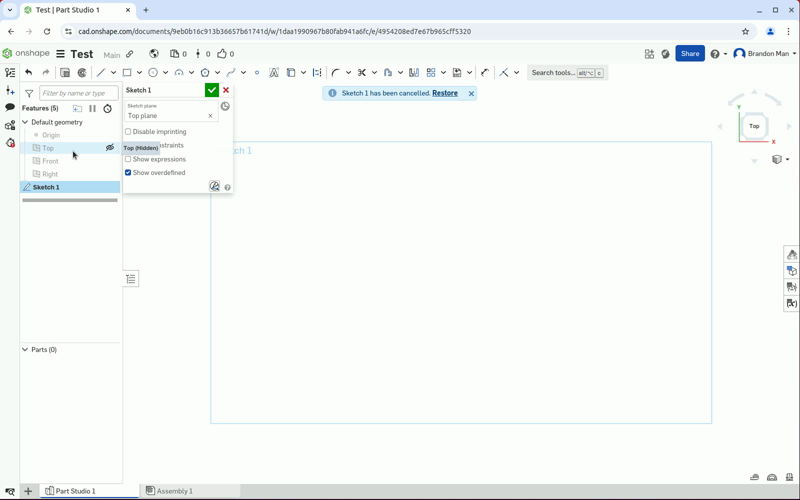
mouse_move(73, 352)
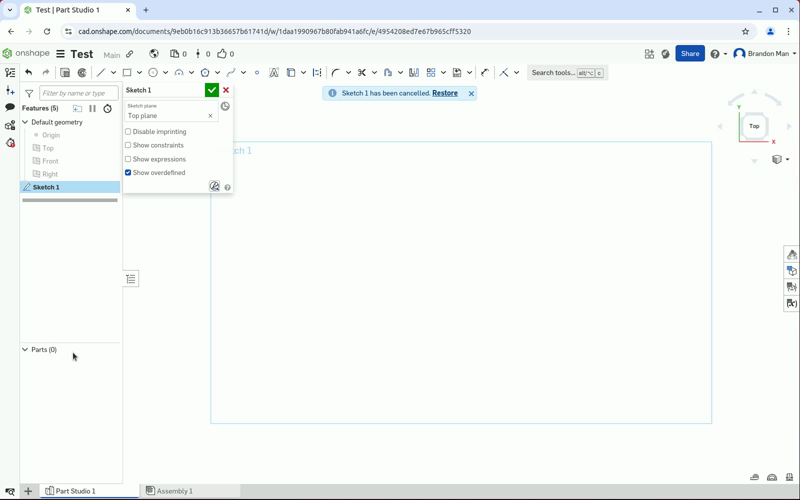
key(y)
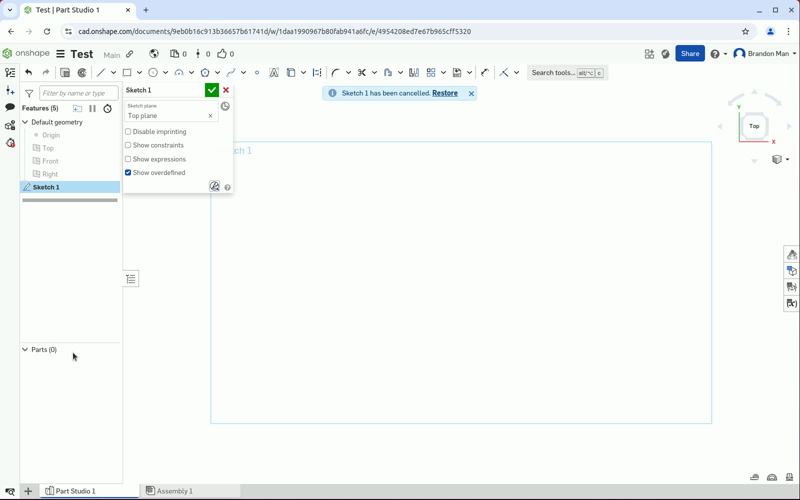
key(c)
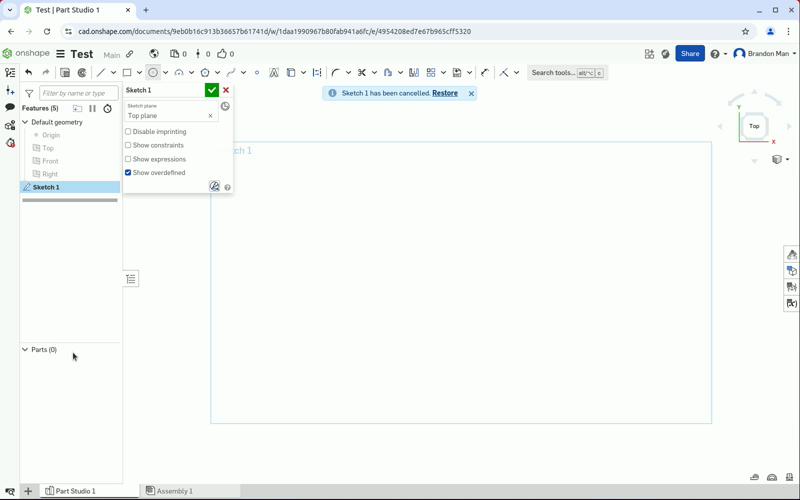
key_down(shift)
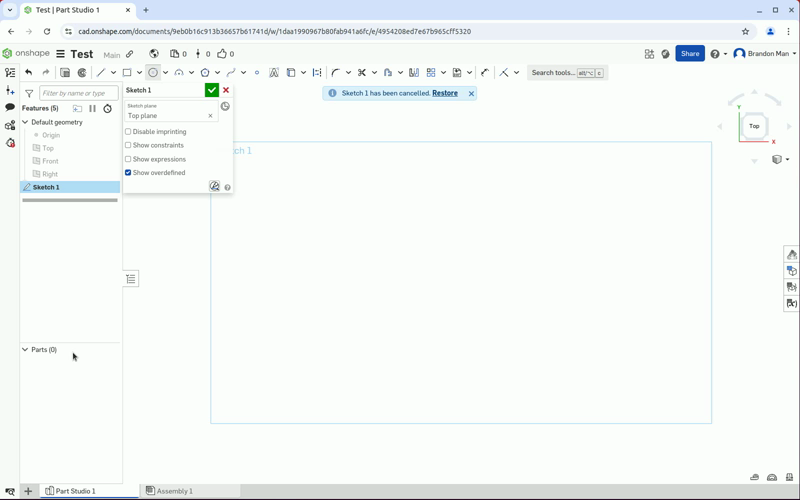
mouse_move(461, 282)
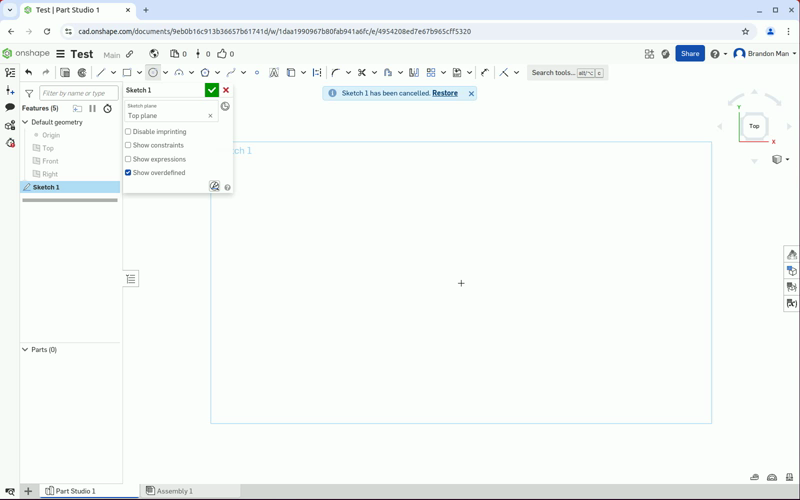
click(461, 282)
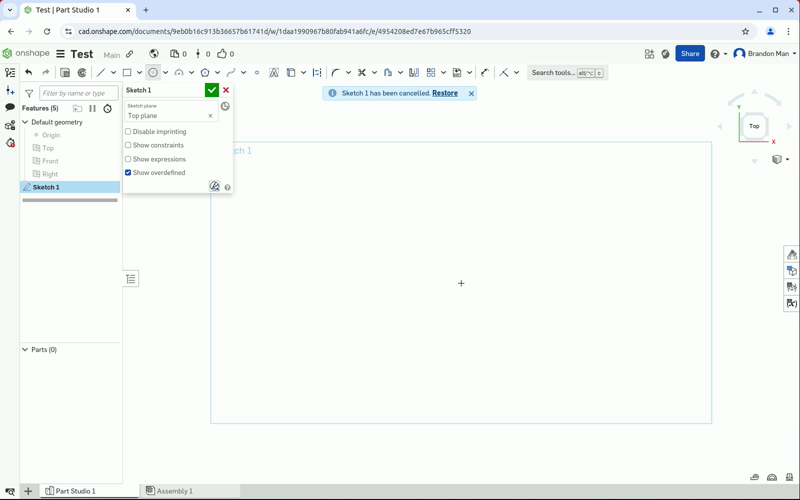
key_up(shift)
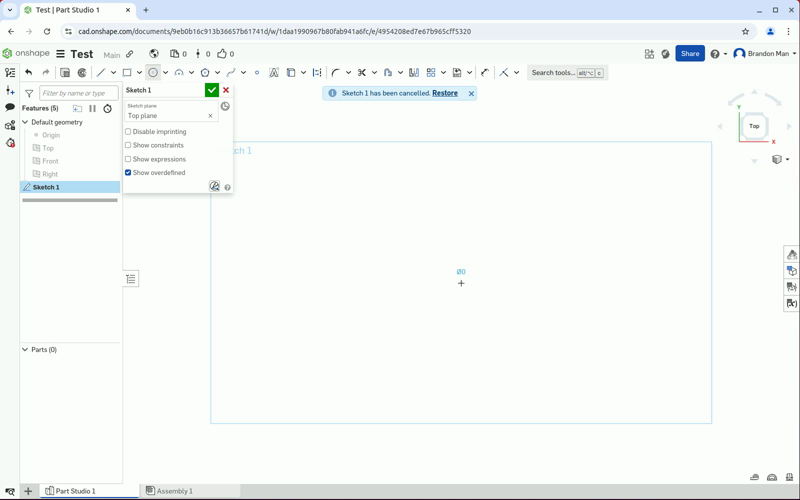
mouse_move(574, 282)
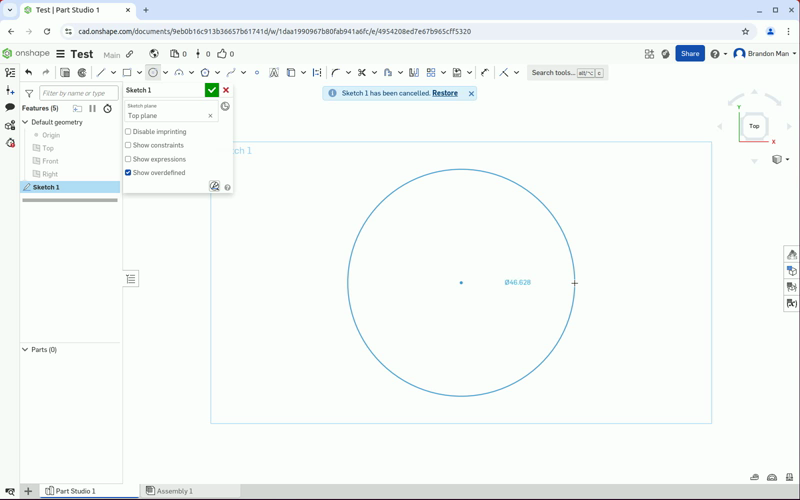
click(574, 282)
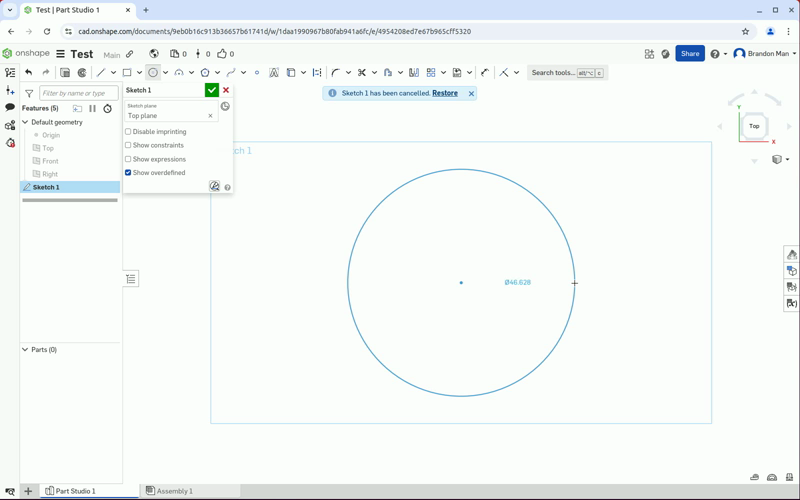
key(esc)
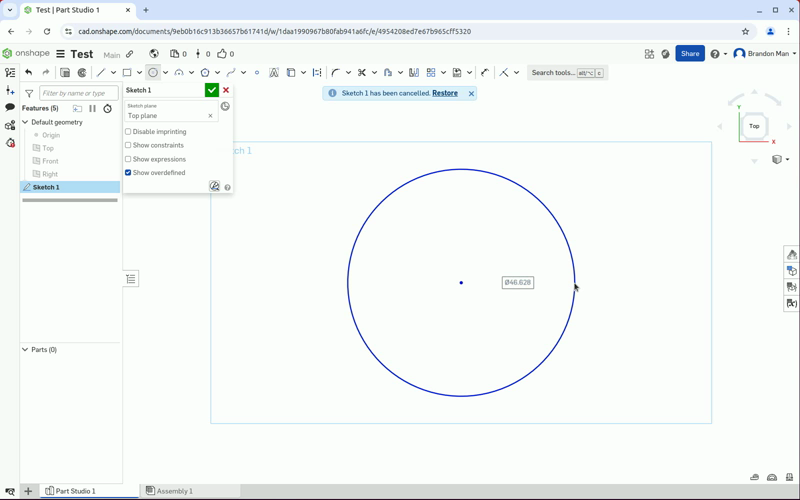
mouse_move(407, 277)
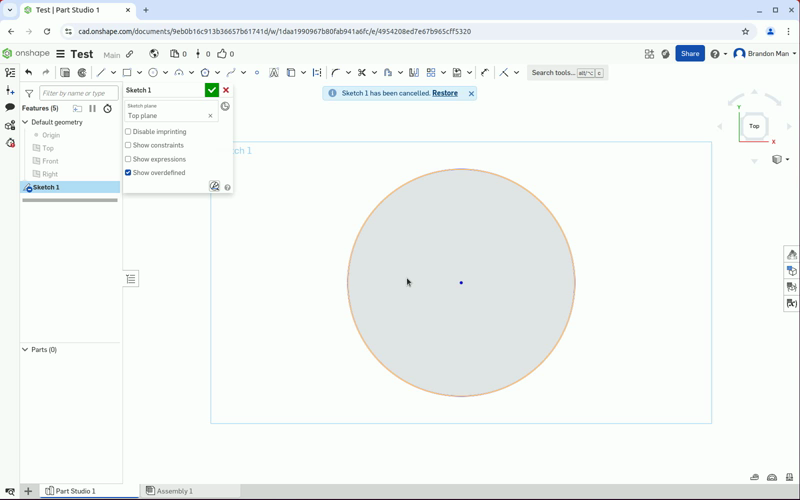
click(407, 277)
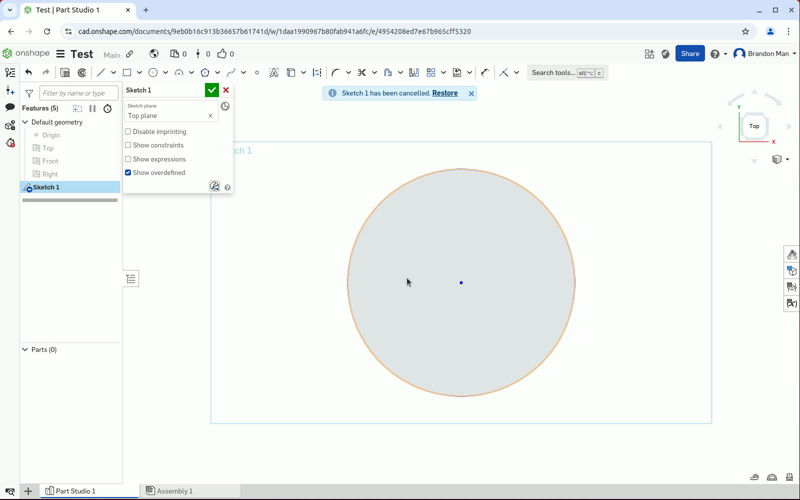
mouse_move(73, 352)
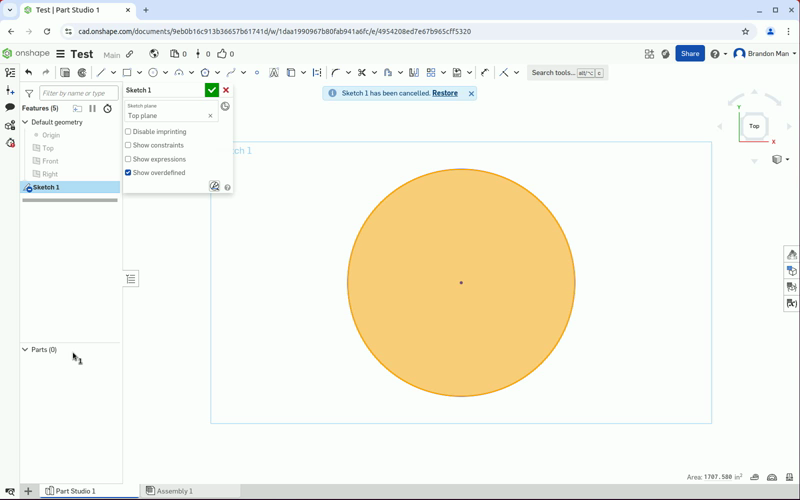
key(shift+y)
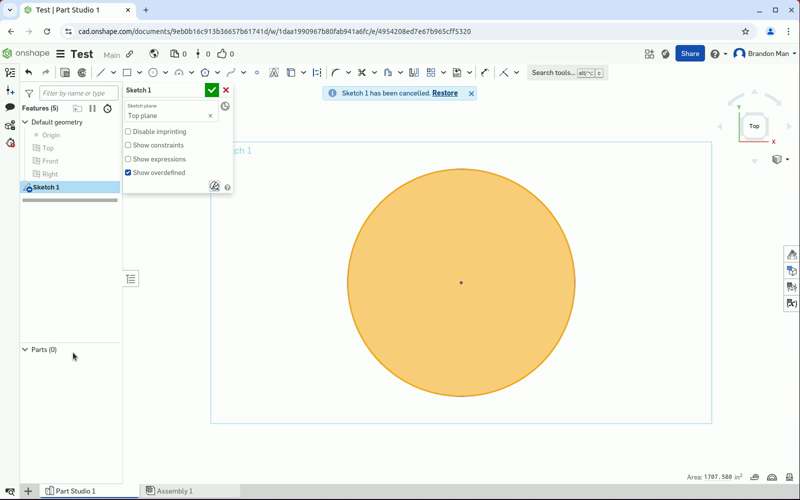
key(shift+e)
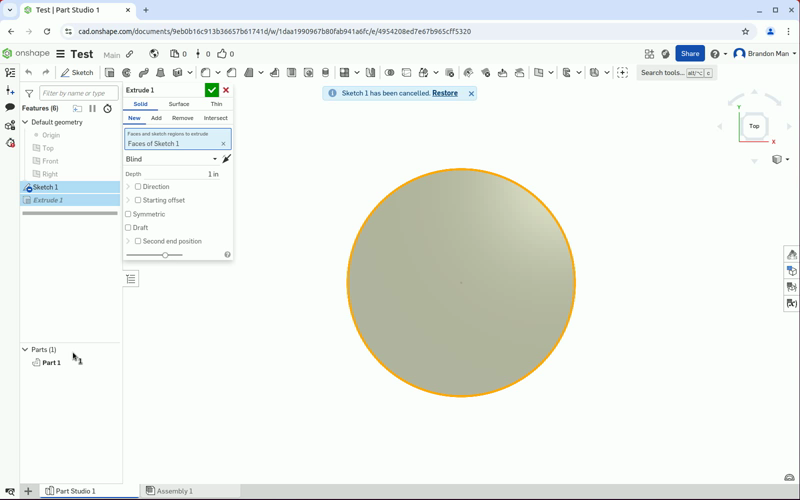
mouse_move(143, 106)
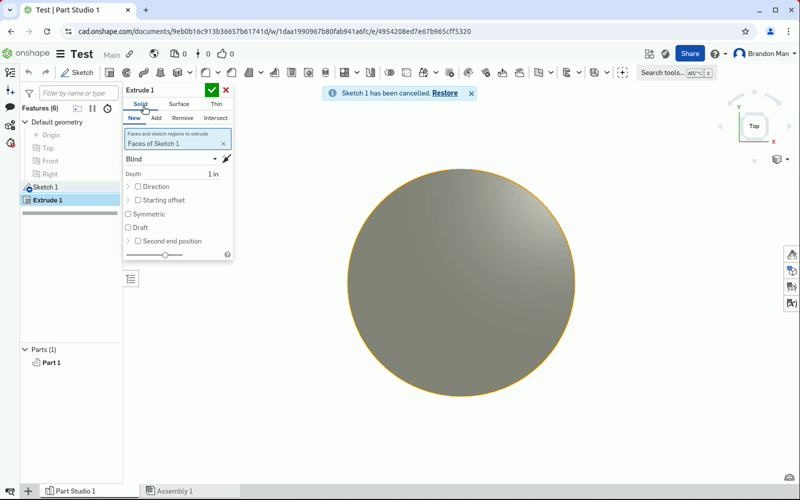
click(143, 106)
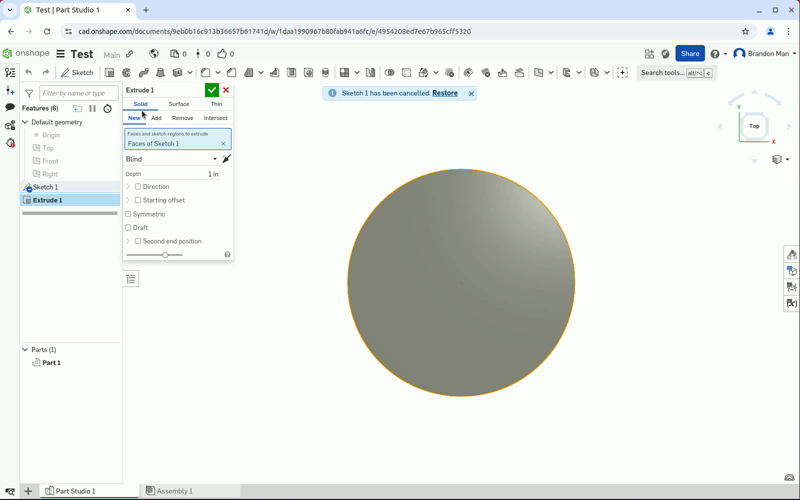
mouse_move(137, 120)
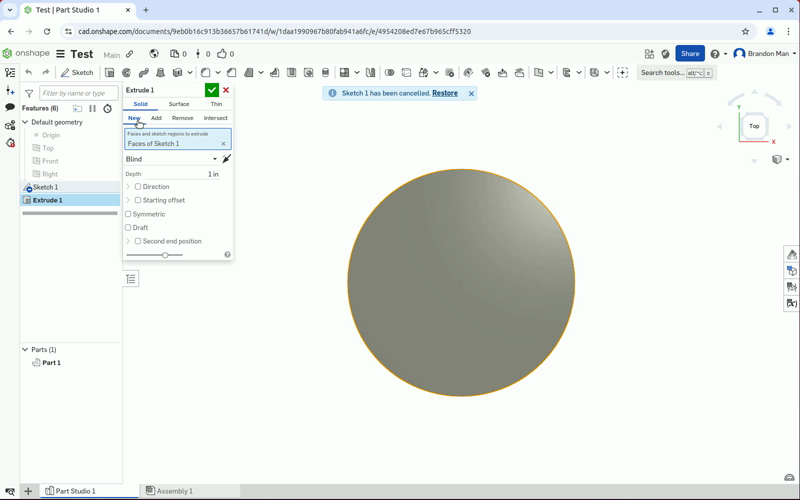
click(137, 120)
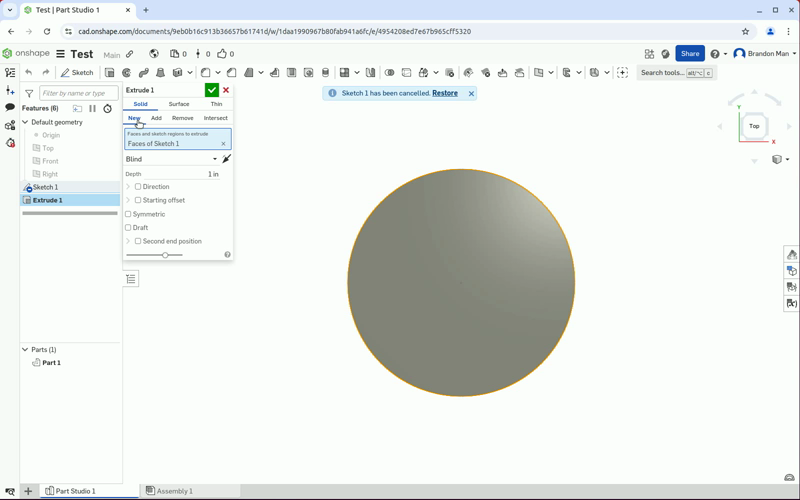
key(tab, 4)
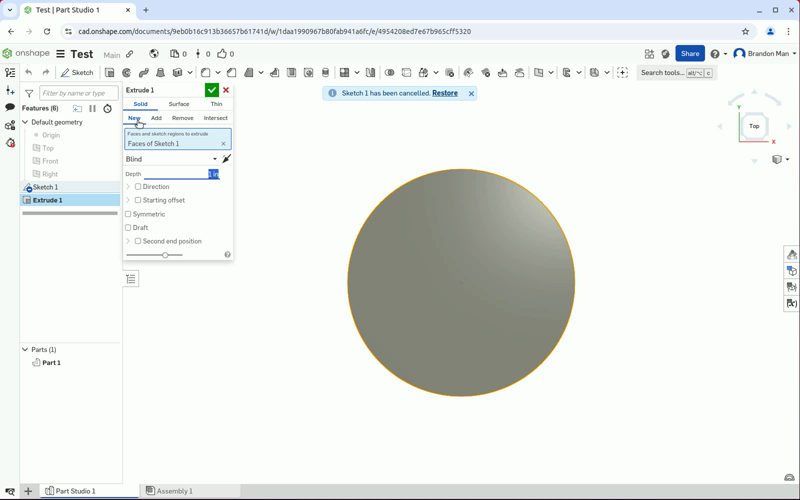
text(0.722)
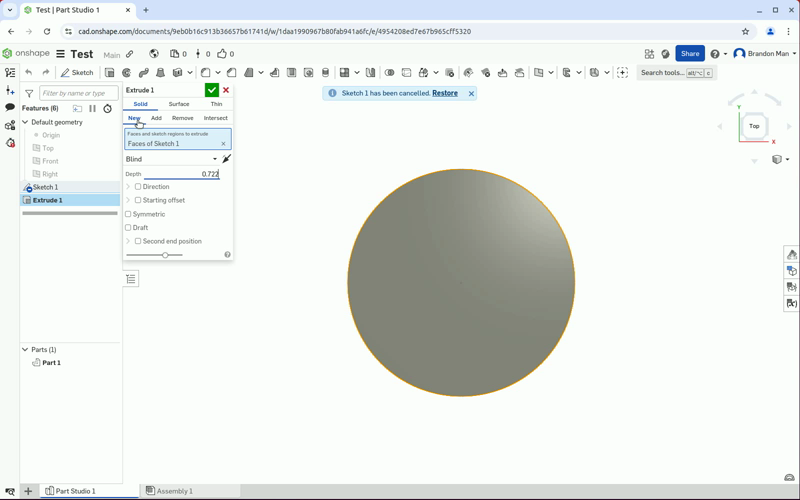
key(enter)
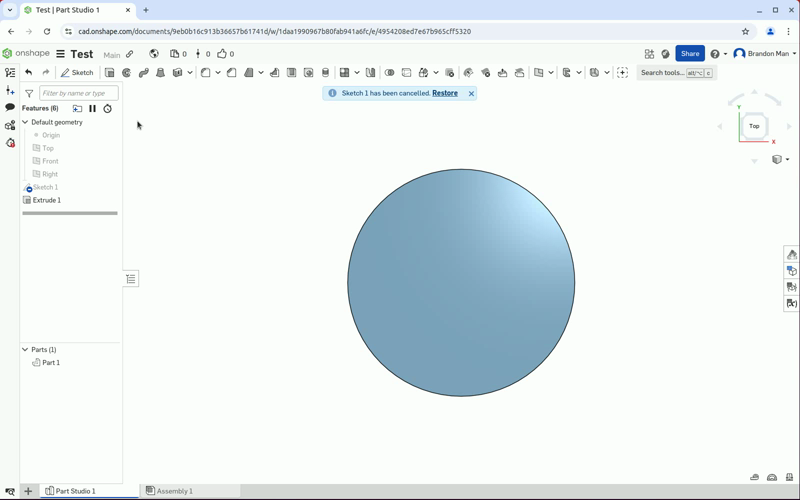
key(shift+h)
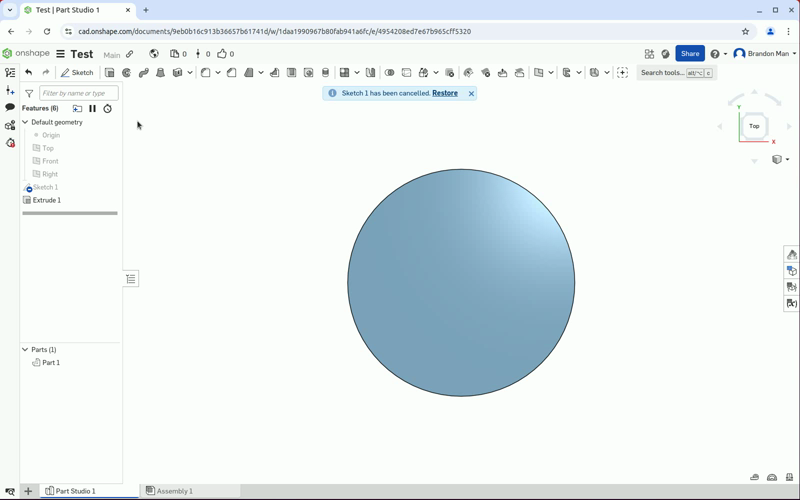
key(shift+h)
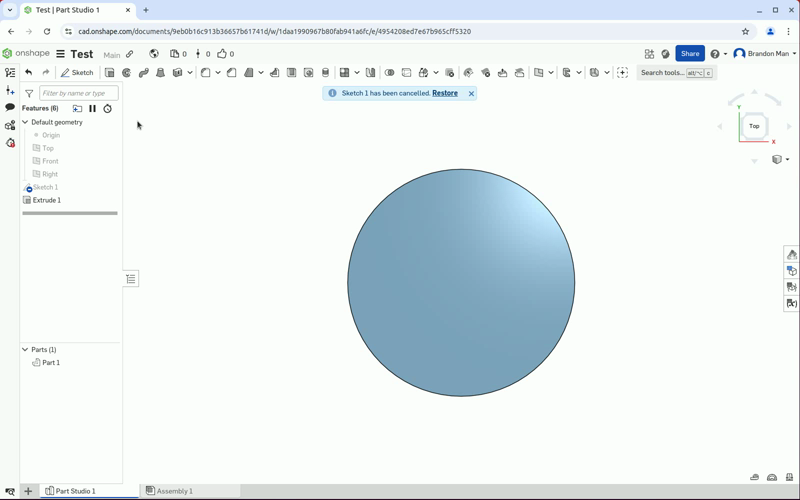
mouse_move(73, 189)
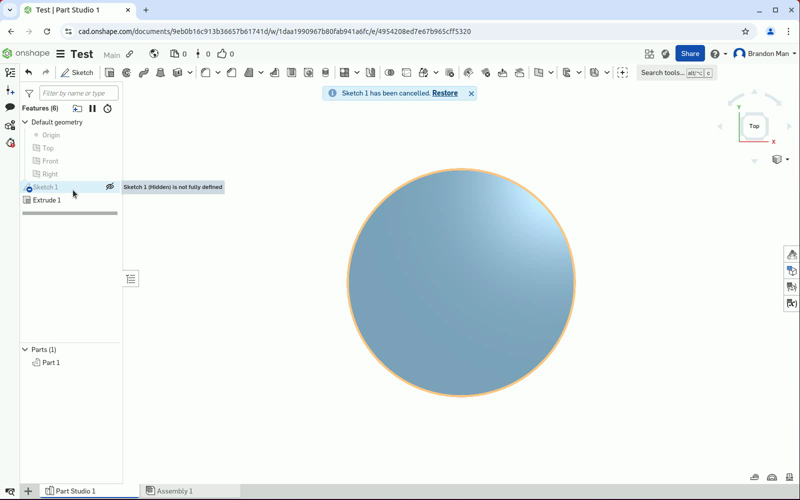
click(73, 189)
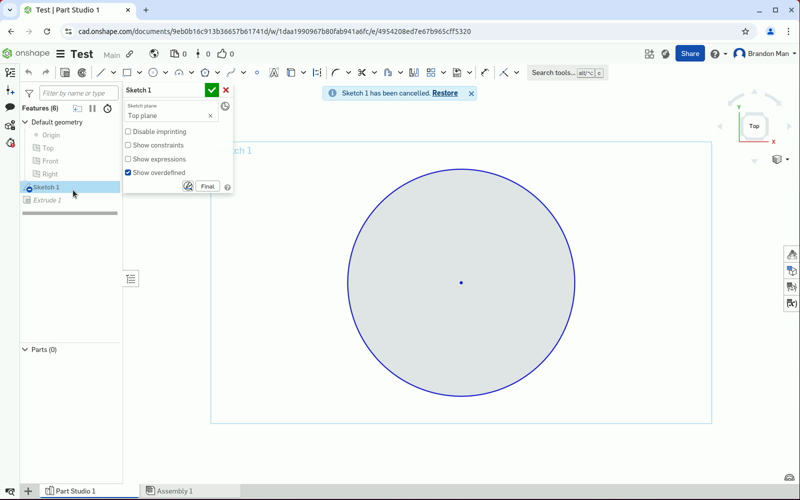
mouse_move(229, 92)
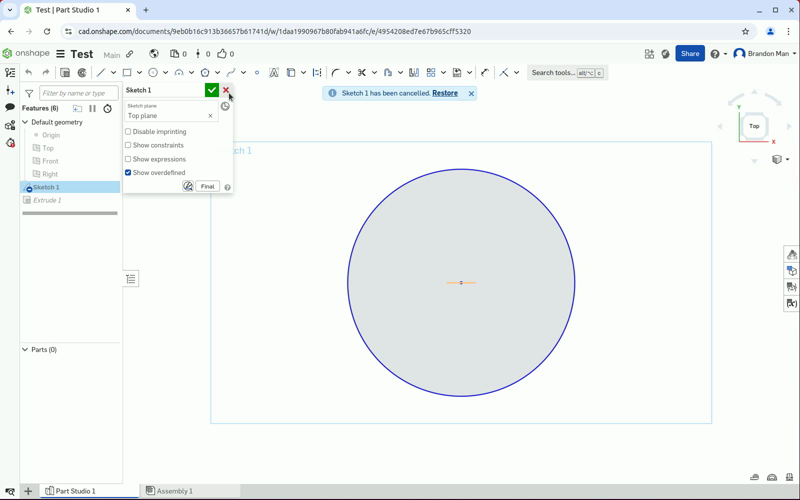
click(229, 92)
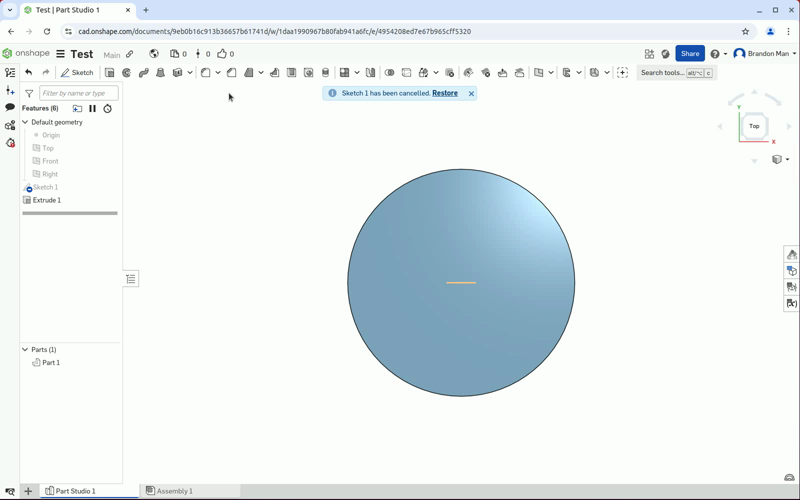
mouse_move(541, 75)
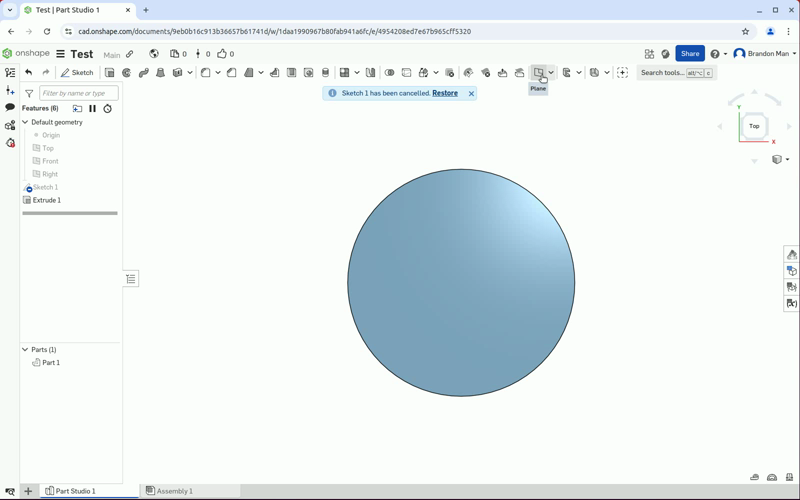
click(541, 75)
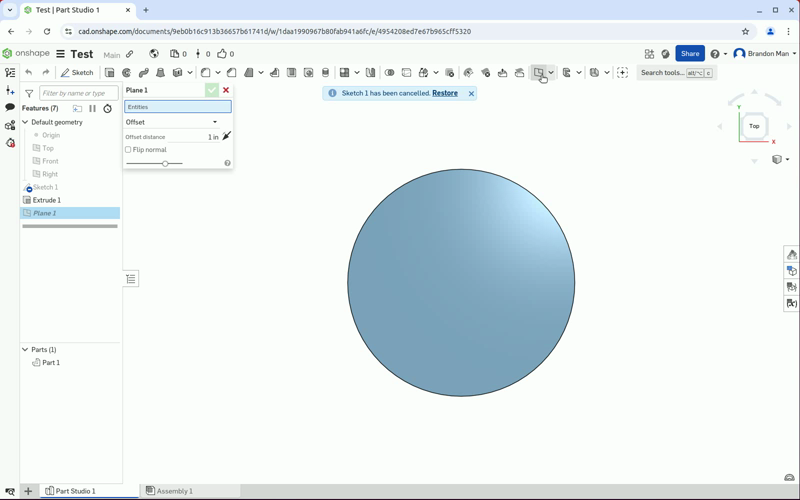
mouse_move(73, 150)
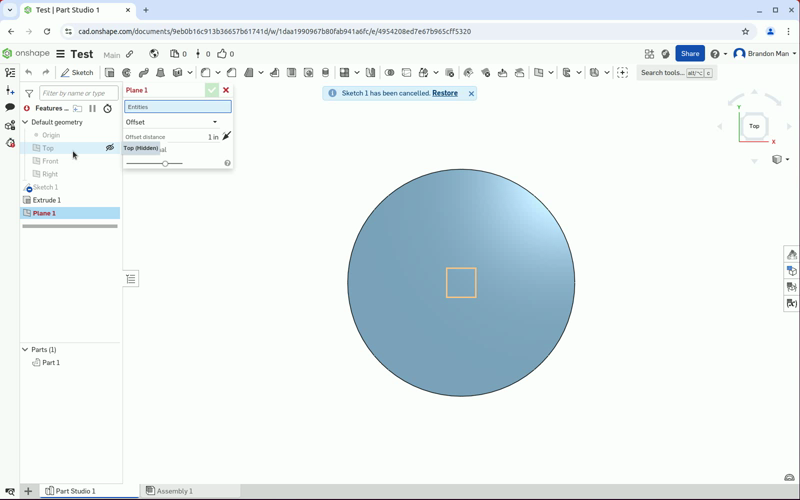
click(73, 150)
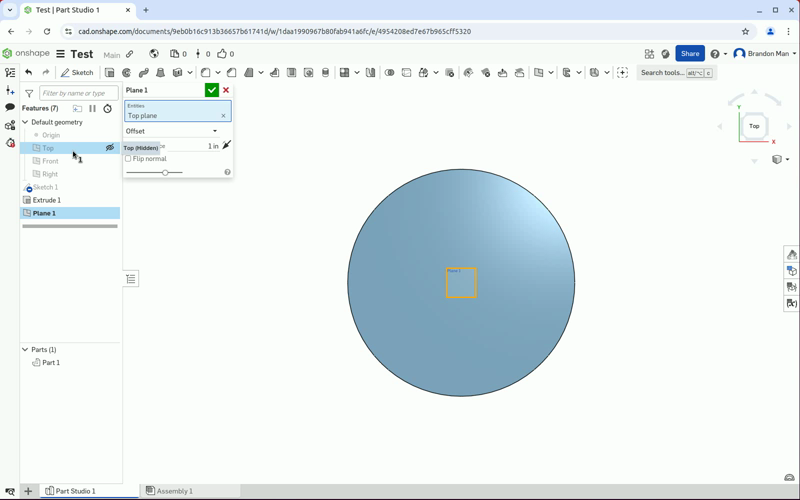
key(tab, 2)
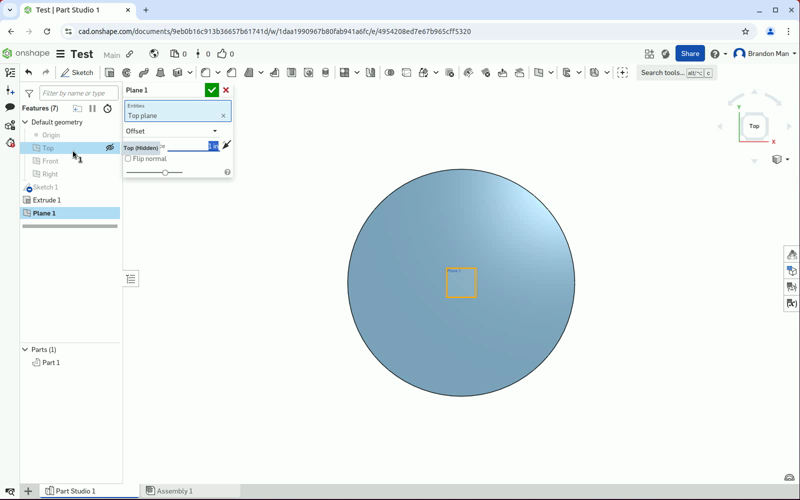
text(0.709)
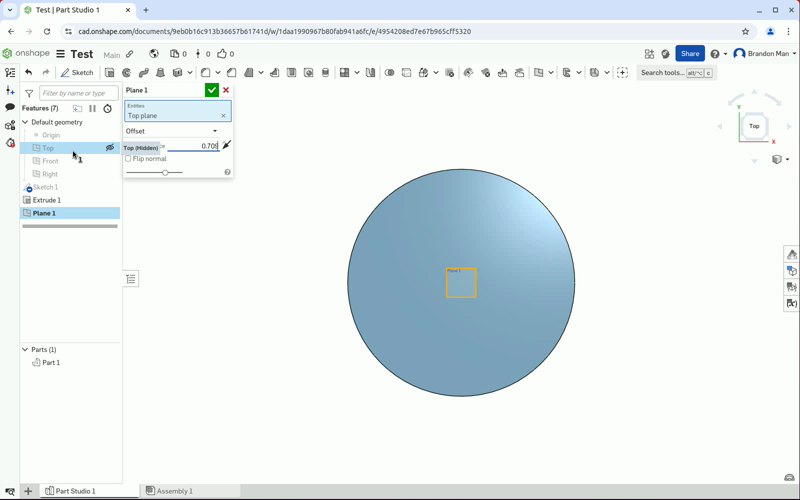
key(enter, 2)
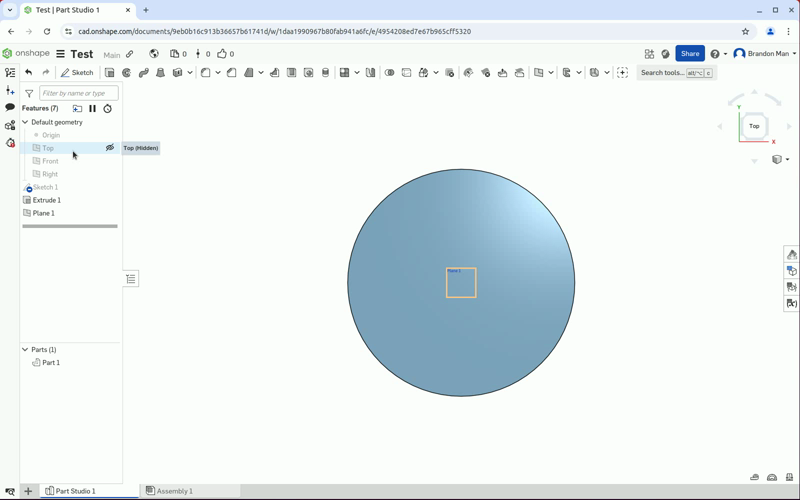
key(shift+s)
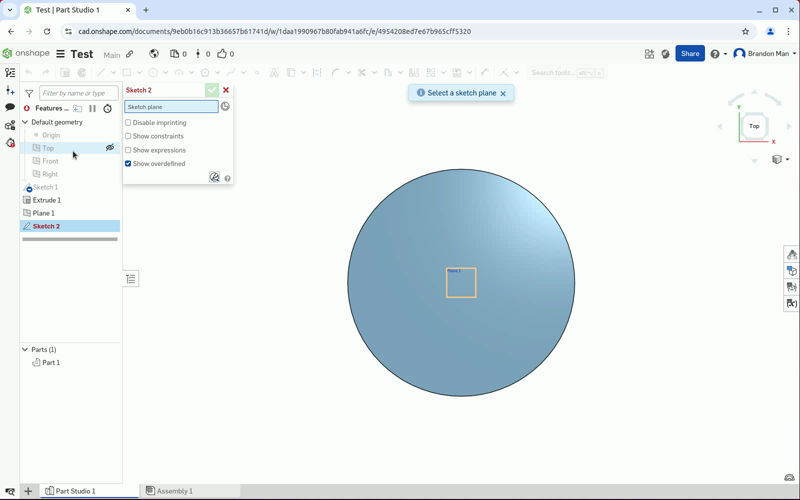
mouse_move(73, 215)
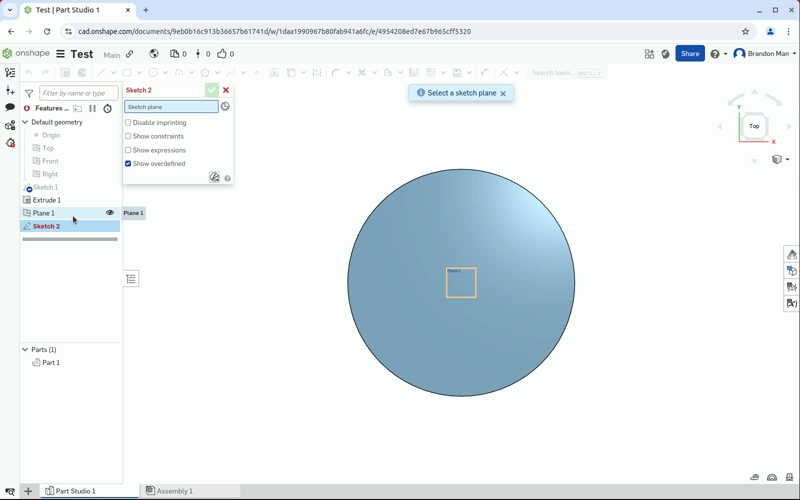
click(73, 215)
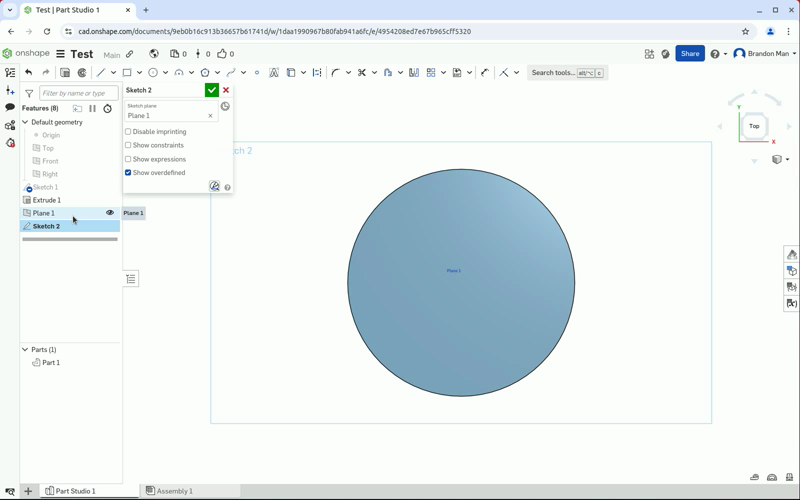
mouse_move(73, 352)
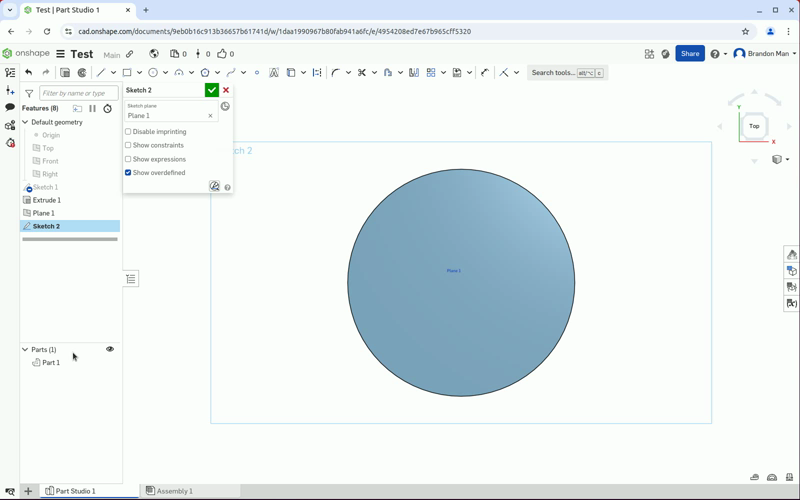
key(y)
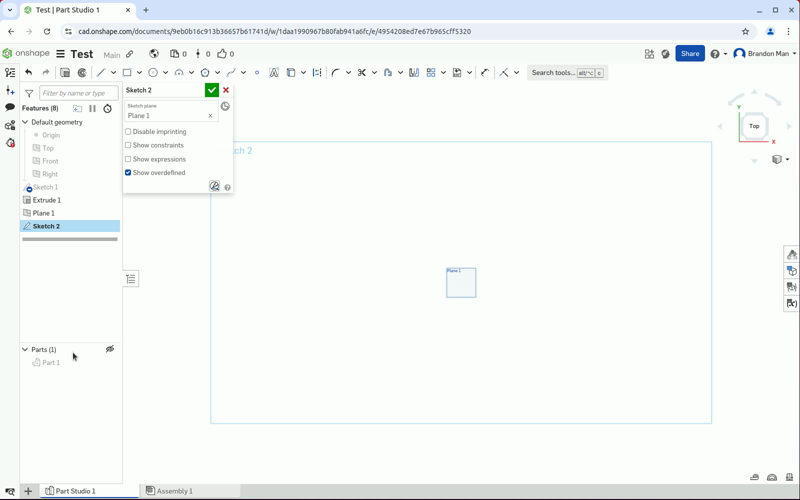
key(c)
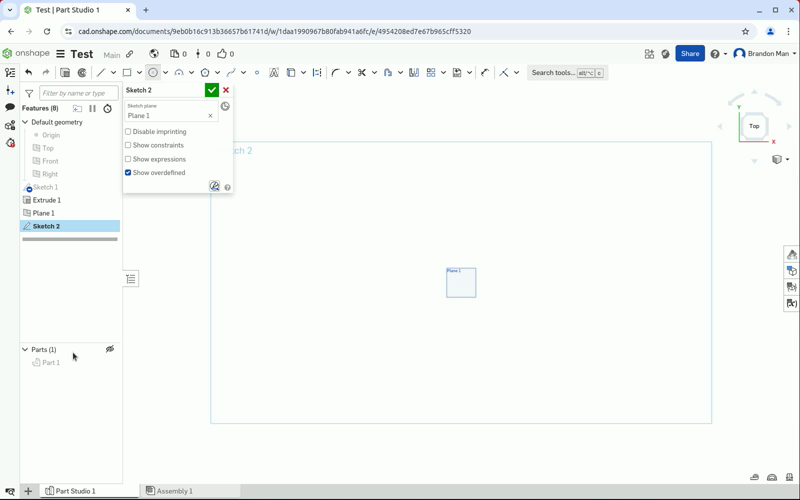
key_down(shift)
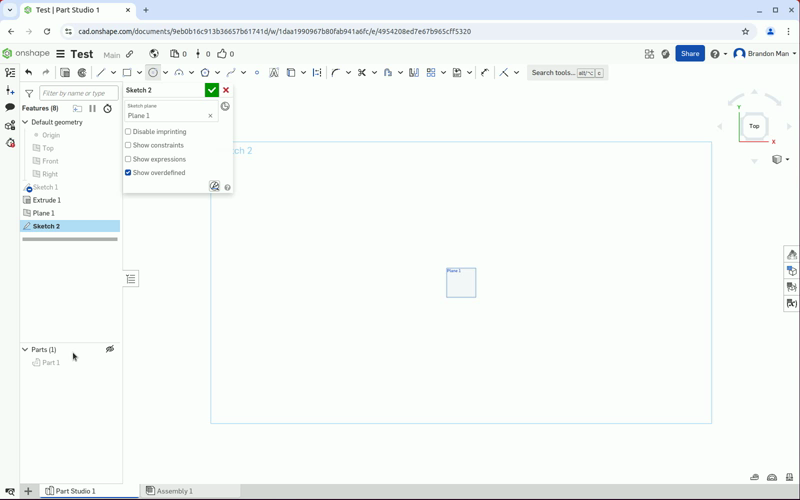
mouse_move(461, 282)
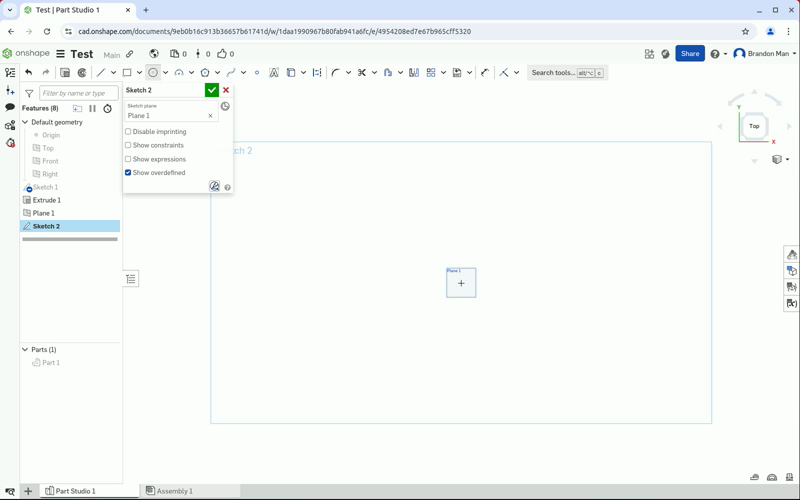
click(461, 282)
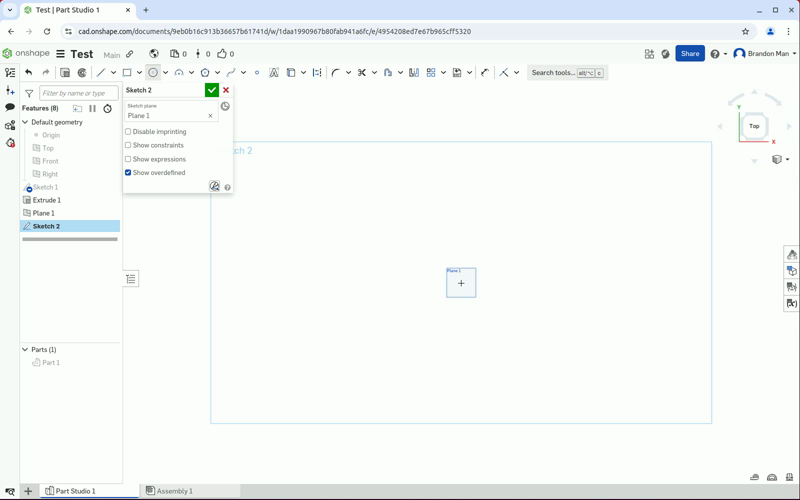
key_up(shift)
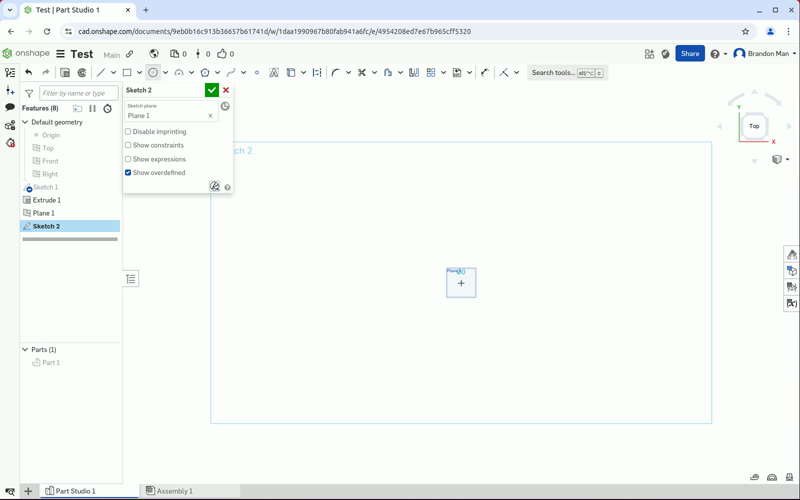
mouse_move(570, 282)
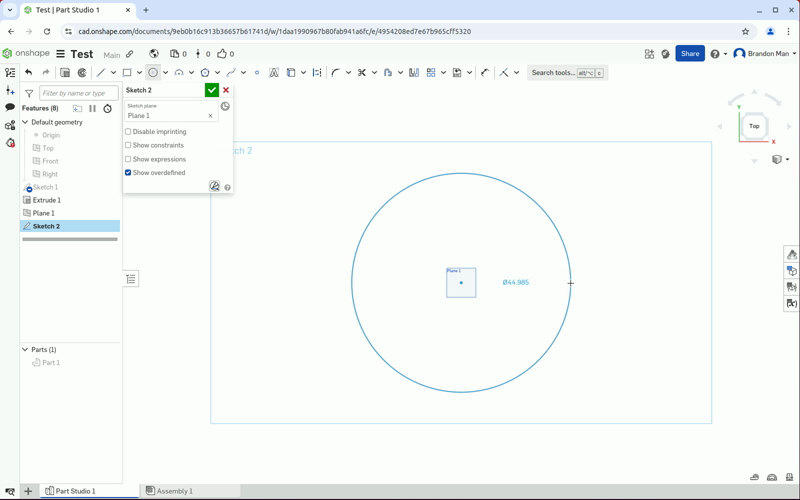
click(570, 282)
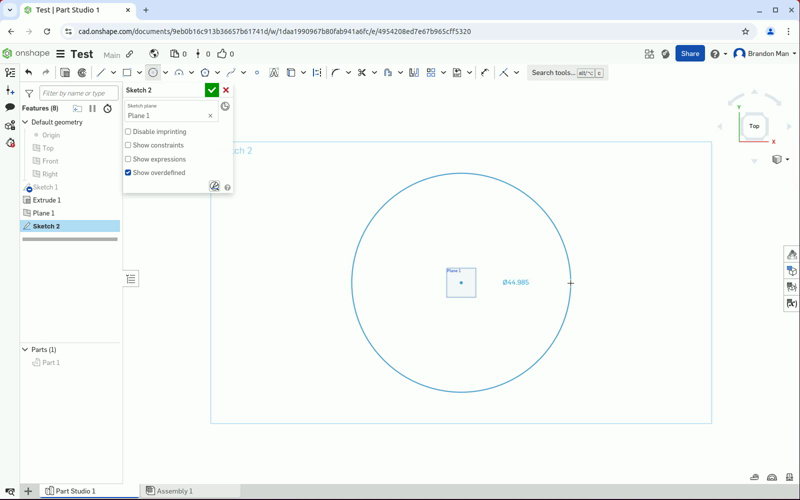
key(esc)
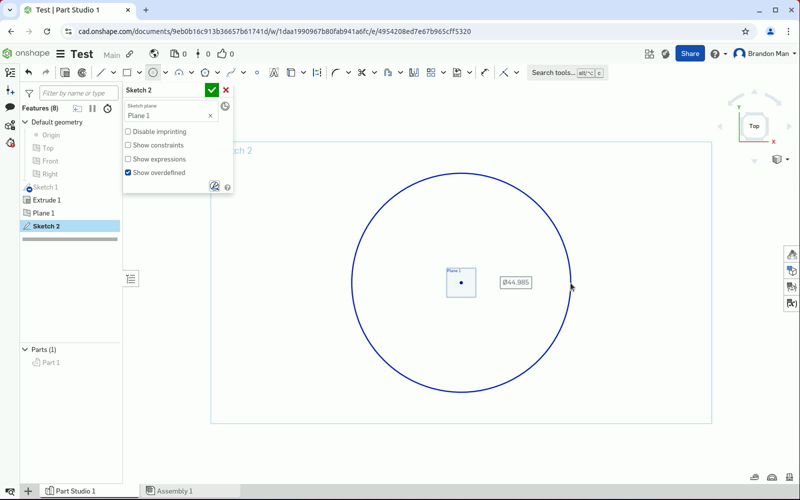
mouse_move(482, 235)
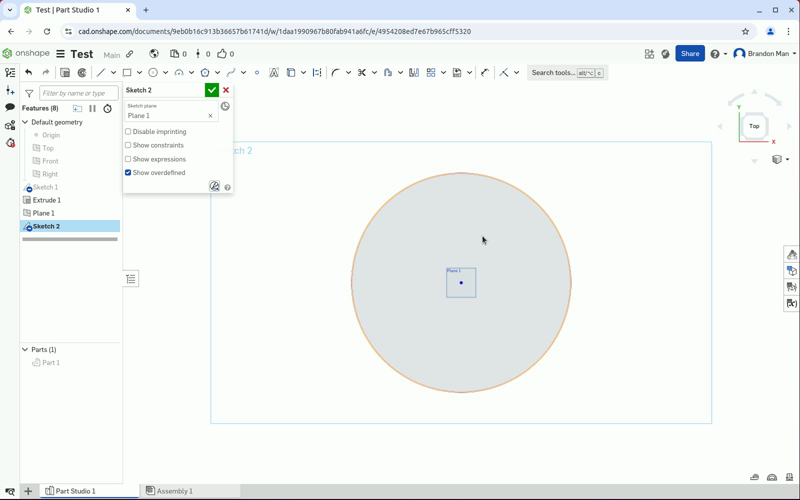
click(482, 235)
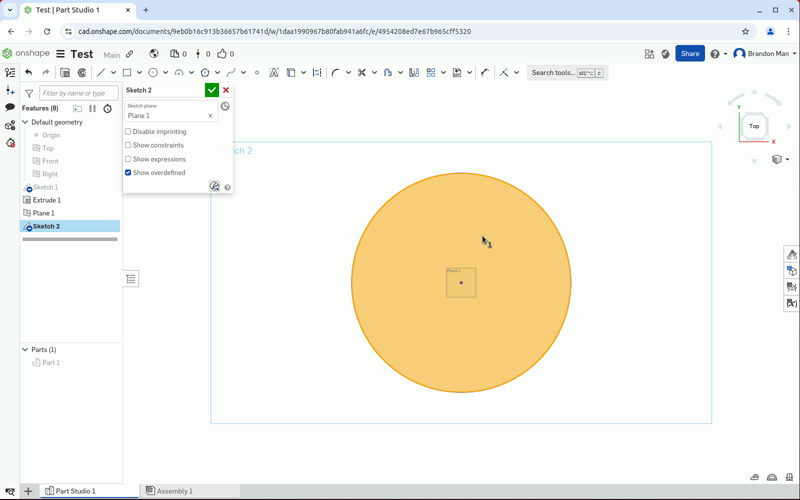
mouse_move(73, 352)
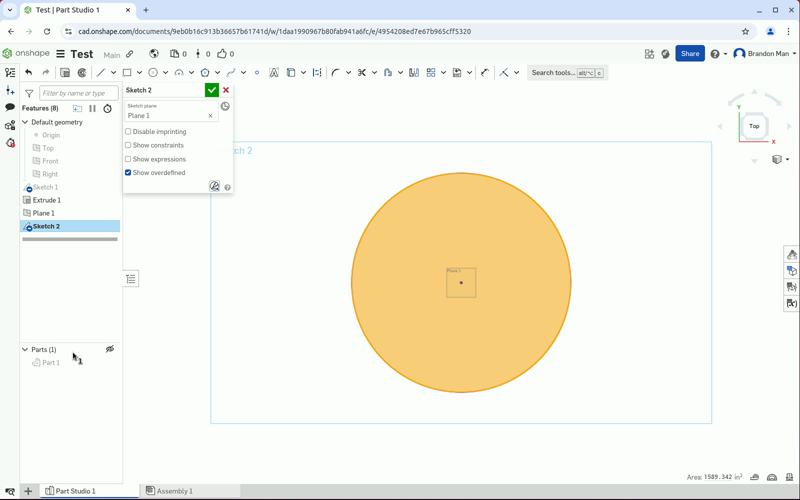
key(shift+y)
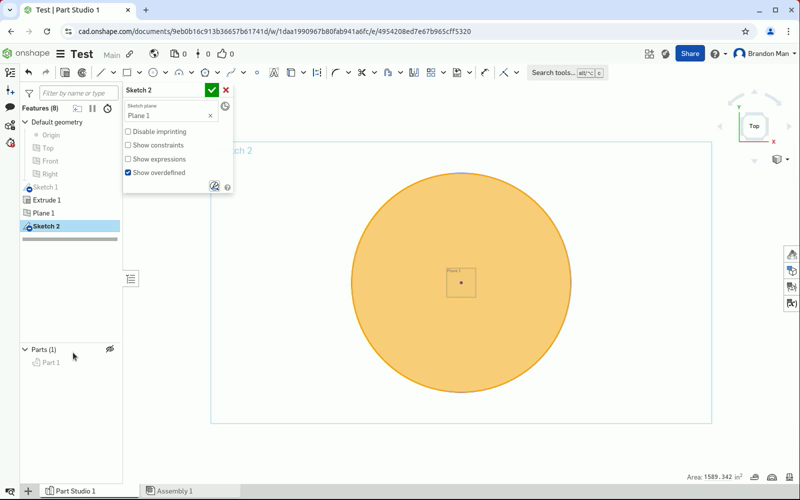
key(shift+e)
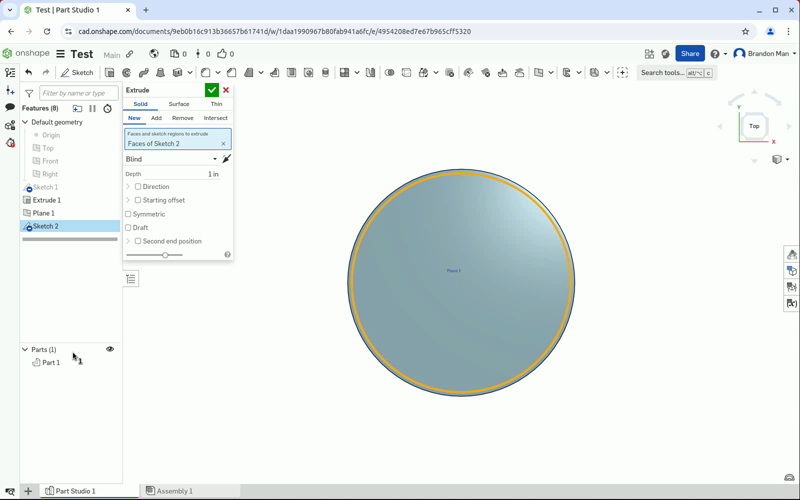
mouse_move(143, 106)
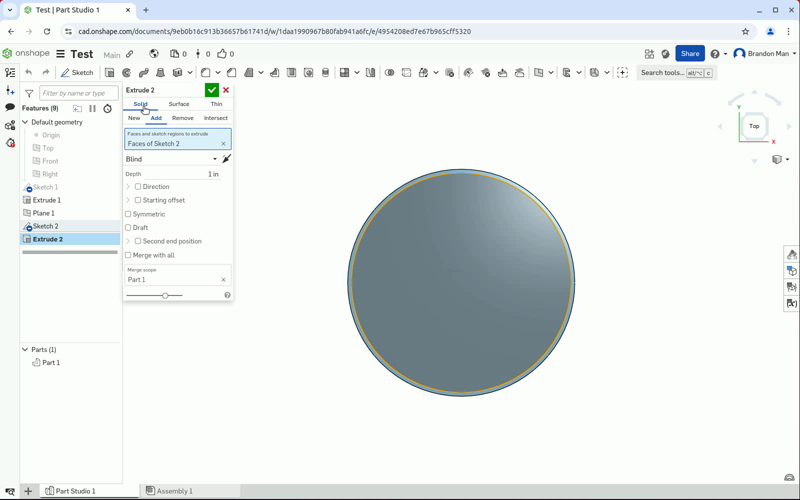
click(143, 106)
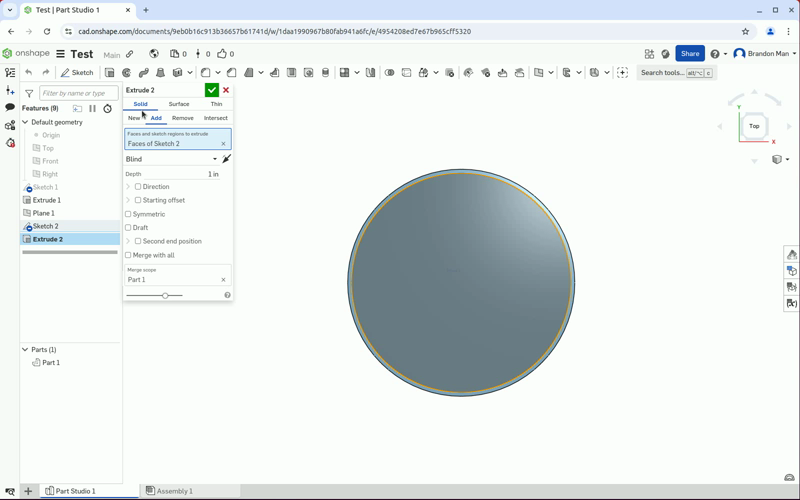
mouse_move(137, 120)
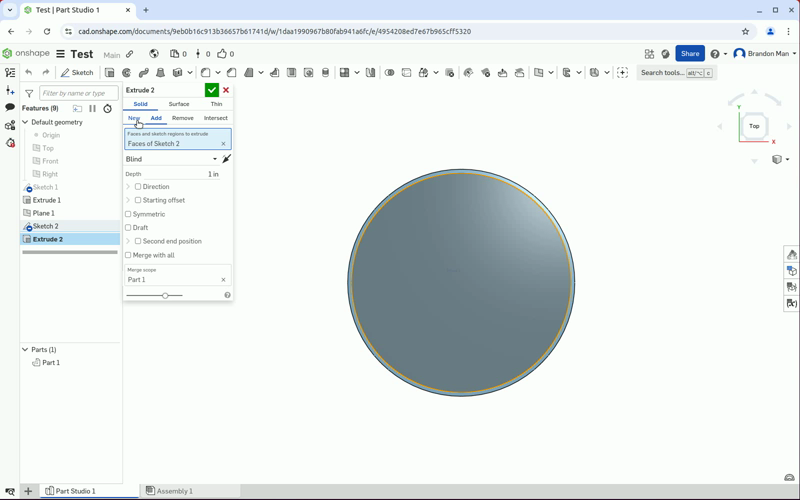
click(137, 120)
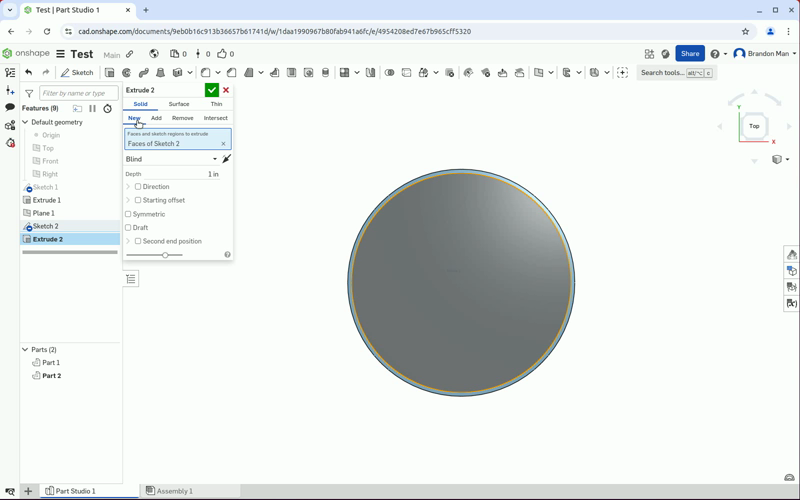
key(tab, 4)
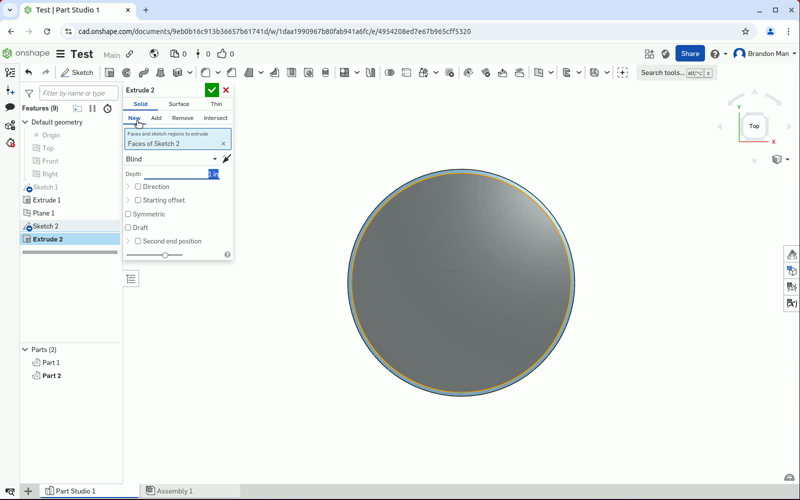
text(0.722)
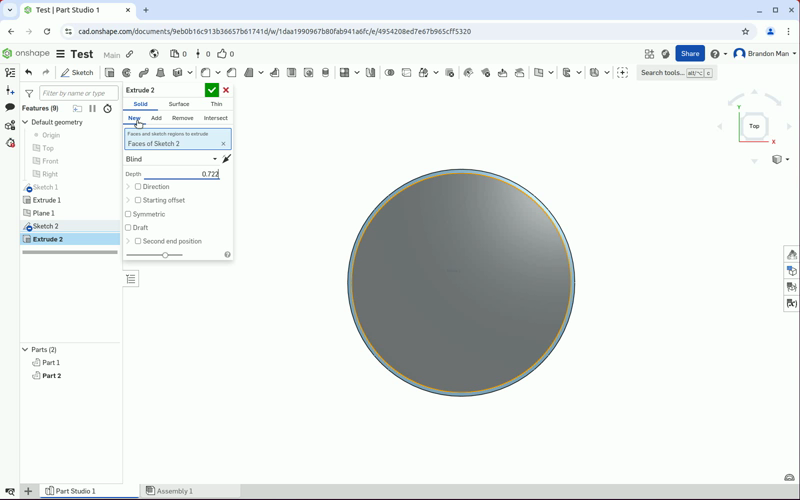
key(enter)
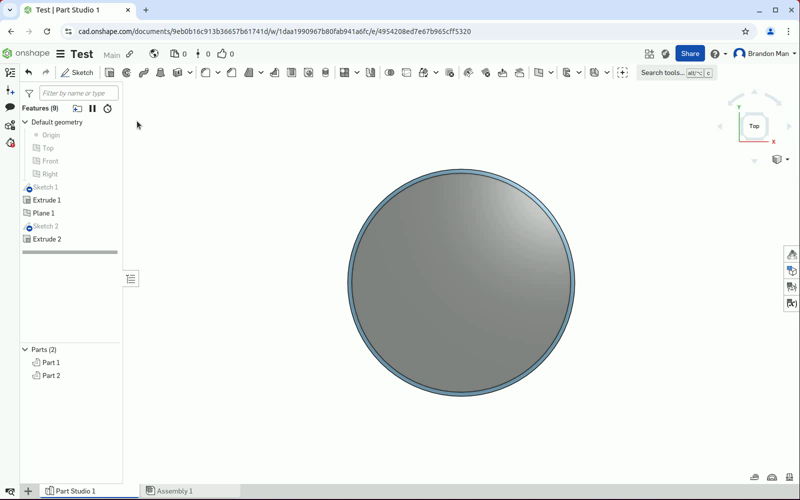
key(shift+h)
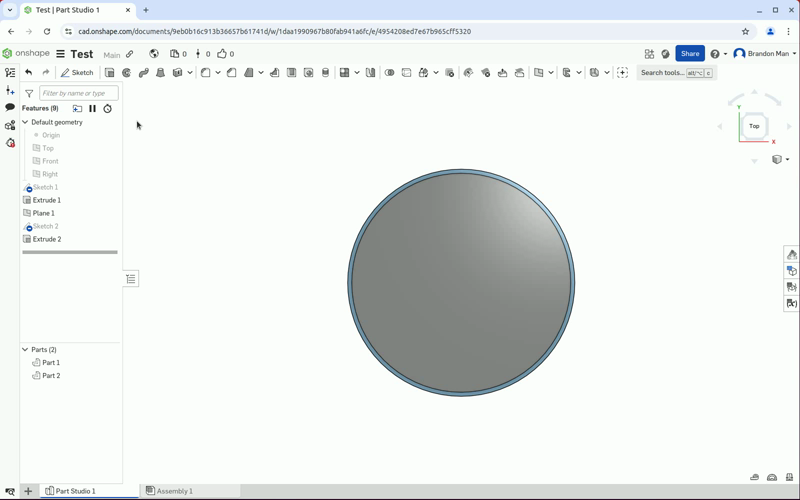
key(shift+h)
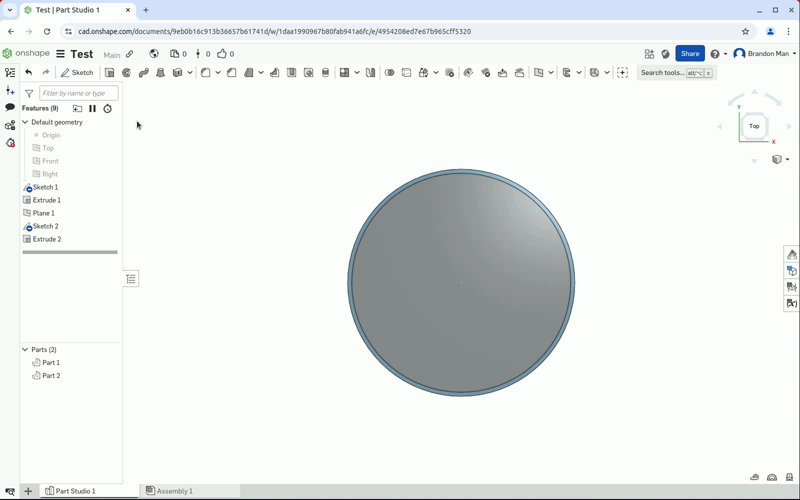
key(shift+7)
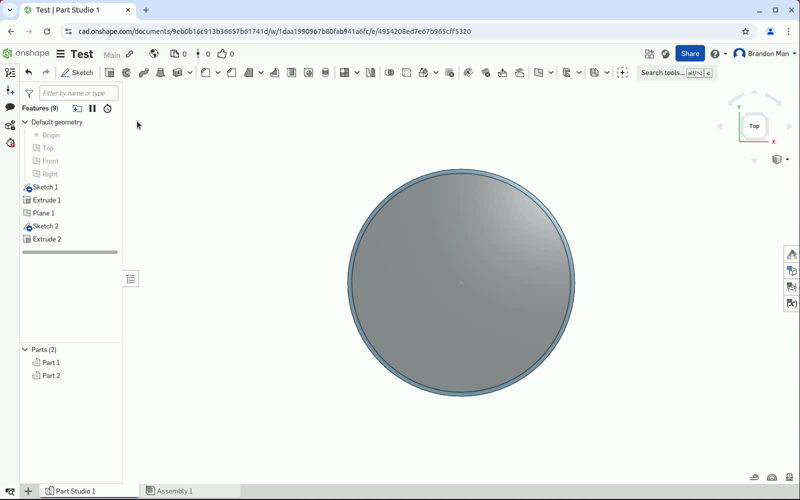
key(up, 3)
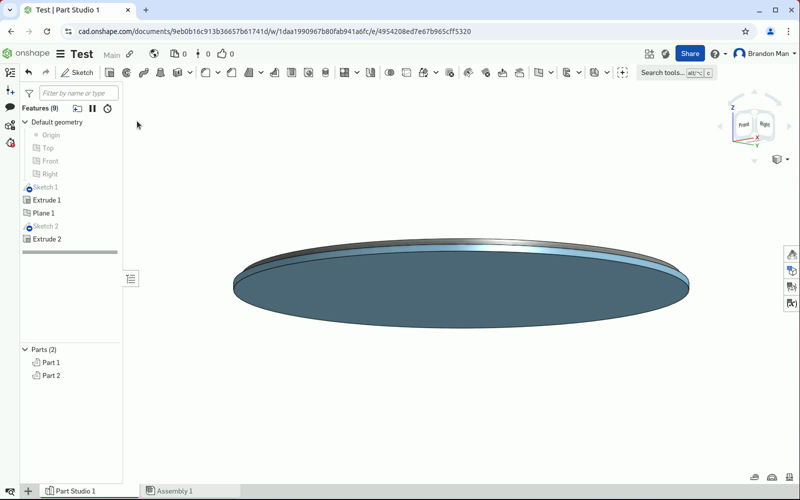
key(left, 3)
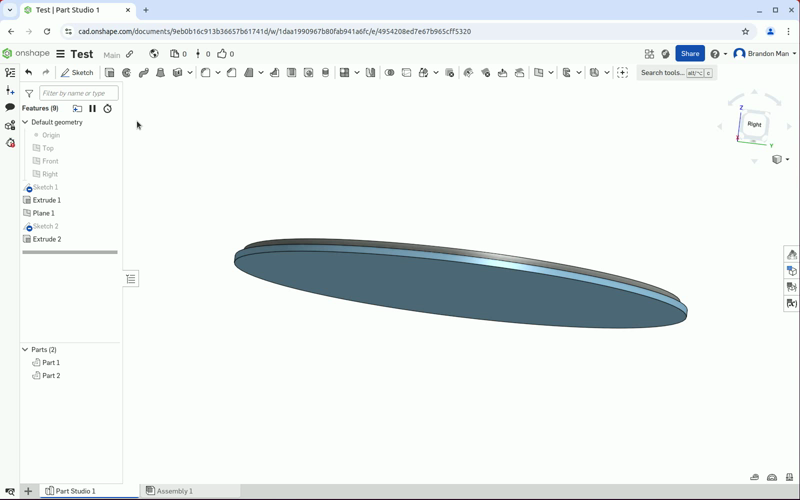
key(right, 3)
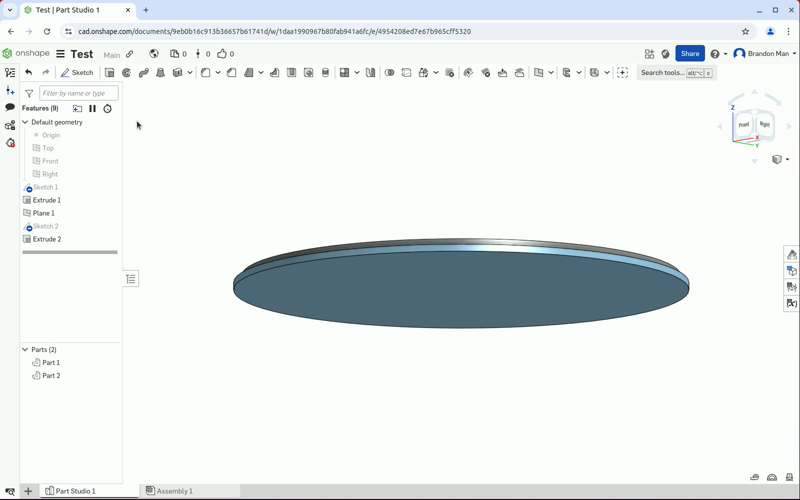
key(down, 3)
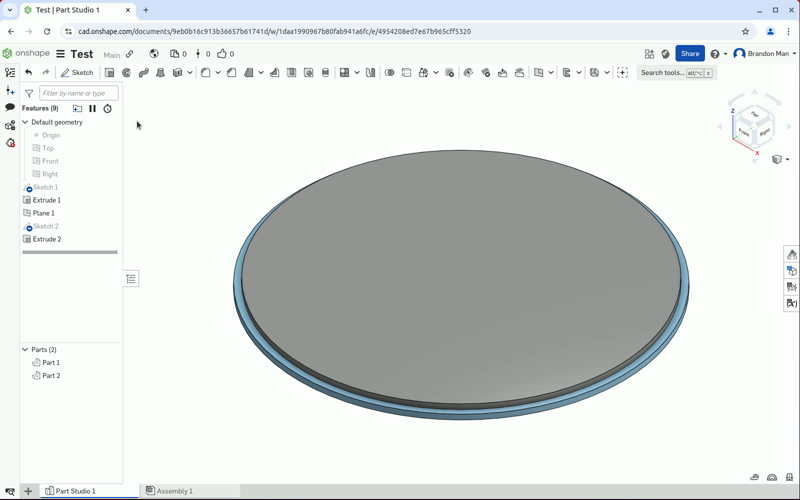
mouse_move(73, 189)
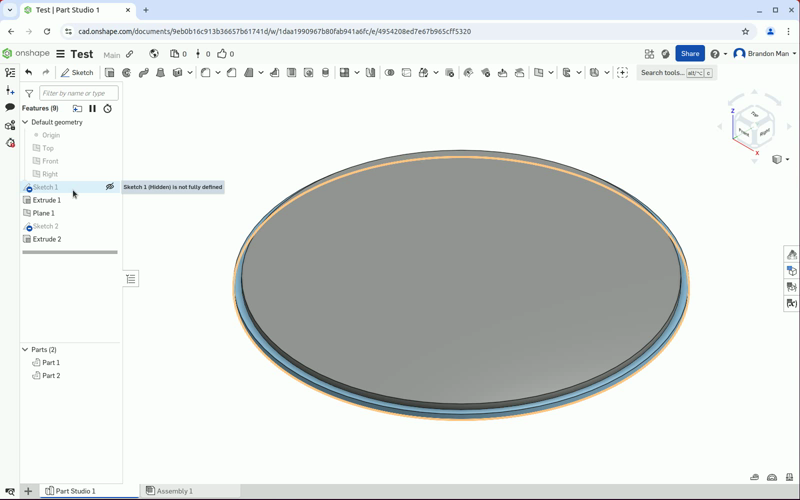
click(73, 189)